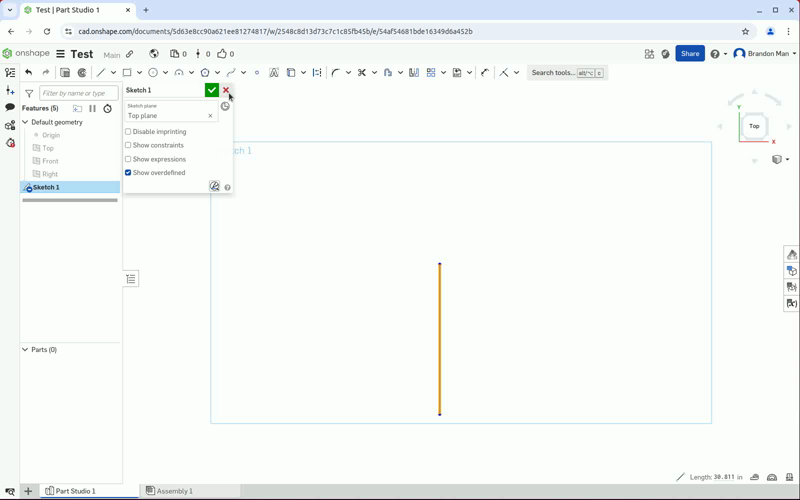
key(shift+h)
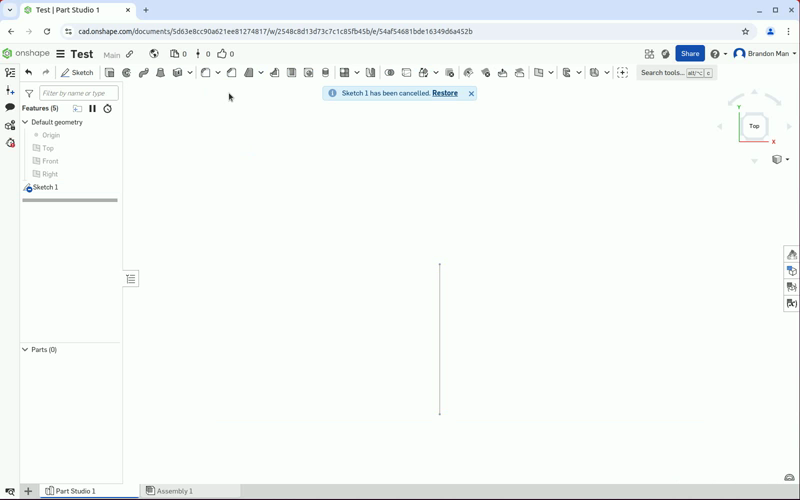
key(shift+s)
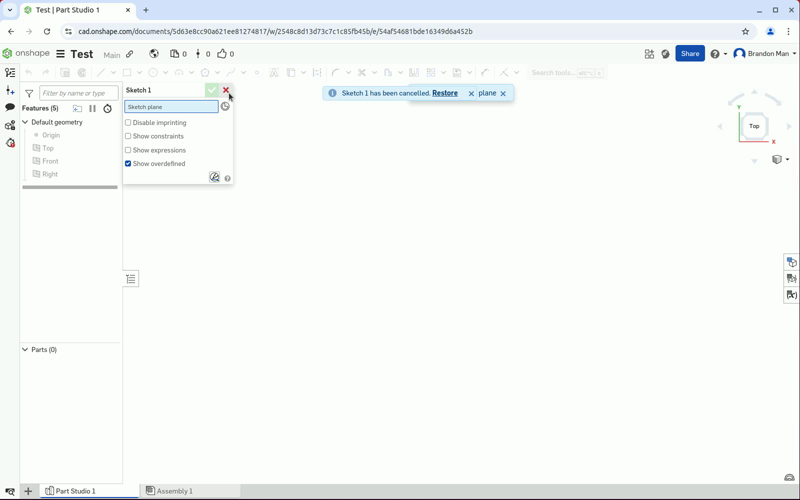
mouse_move(73, 150)
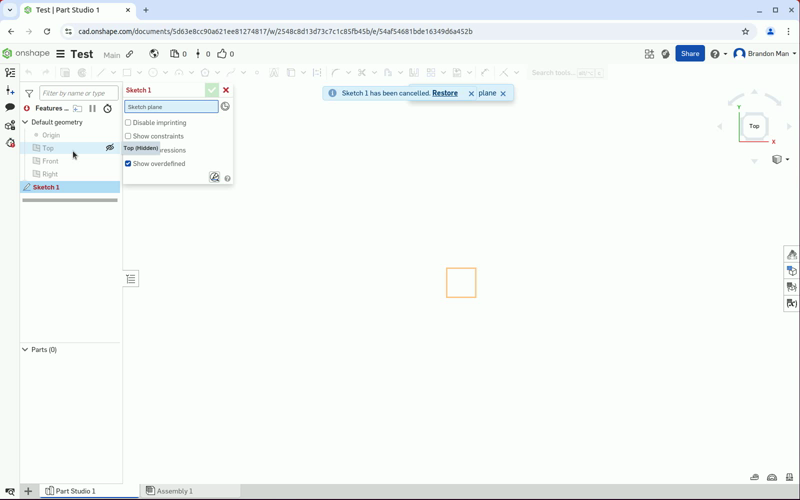
click(73, 150)
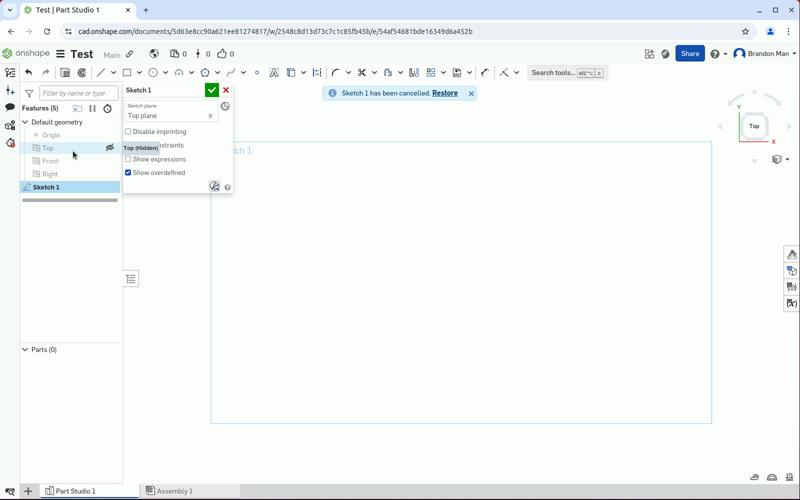
mouse_move(73, 352)
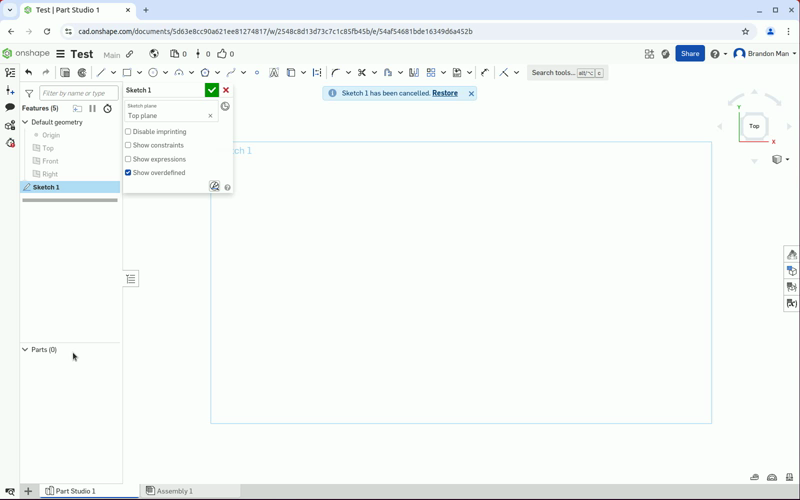
key(y)
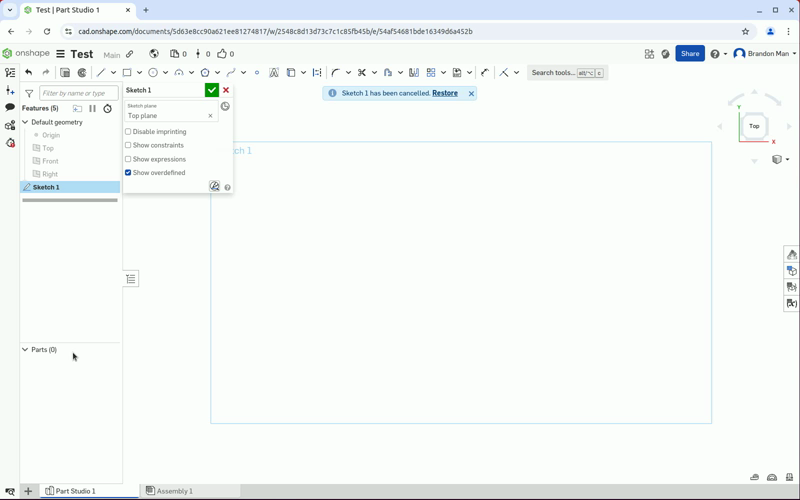
key(c)
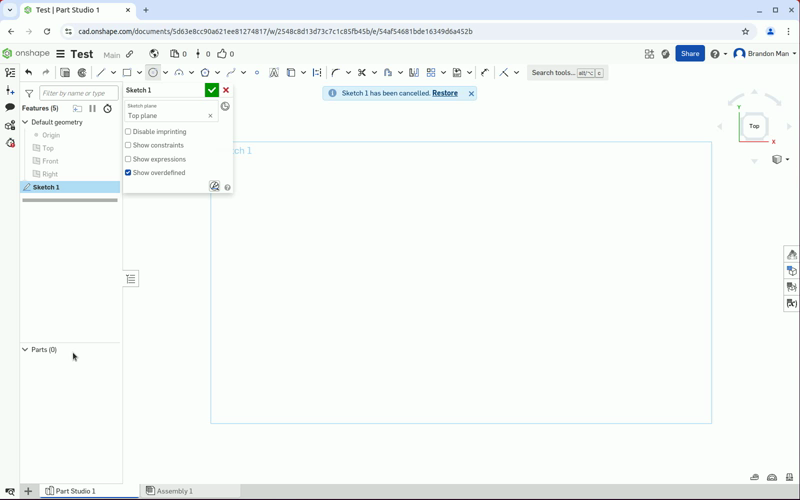
key_down(shift)
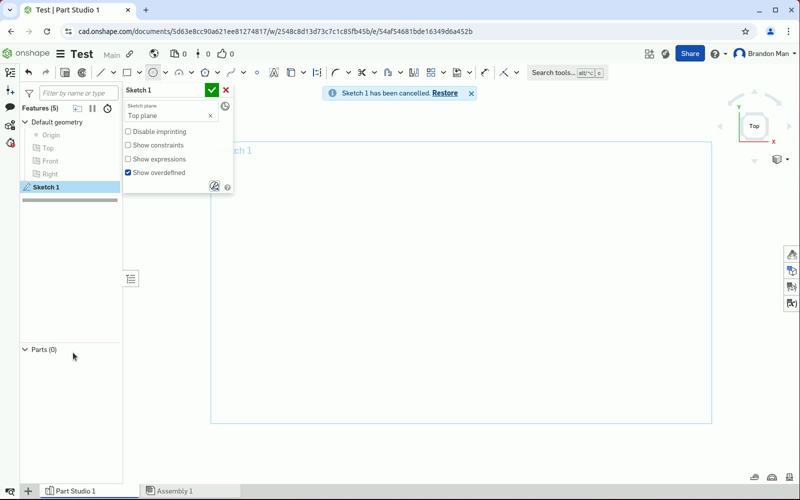
mouse_move(461, 282)
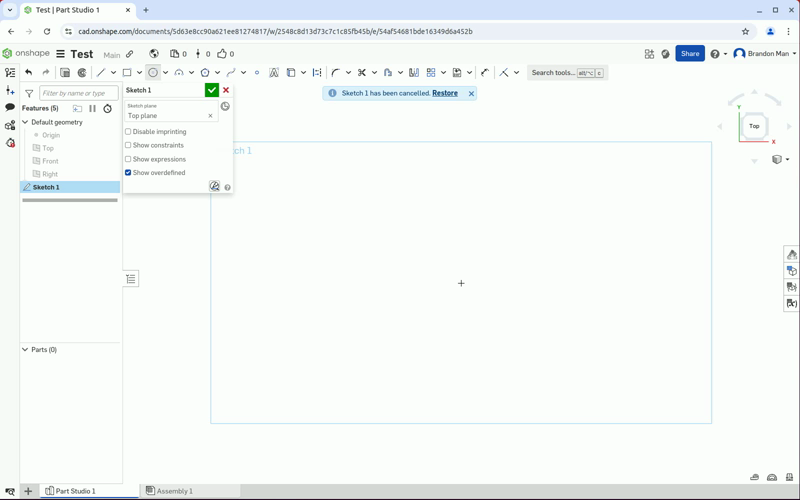
click(461, 282)
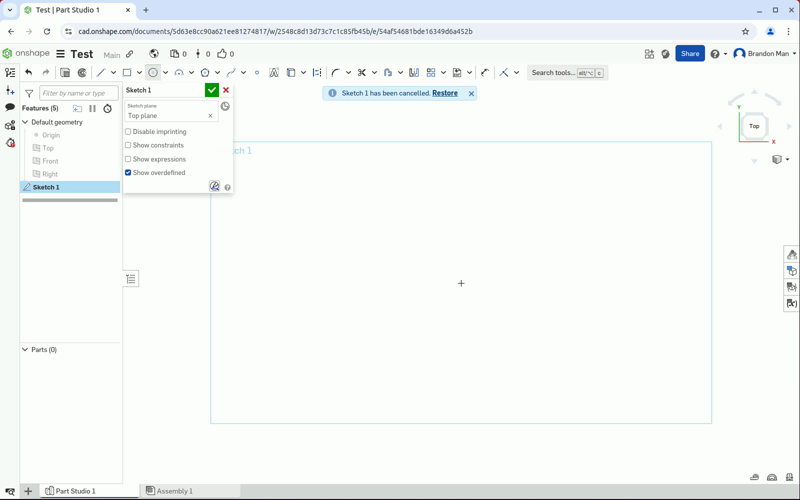
key_up(shift)
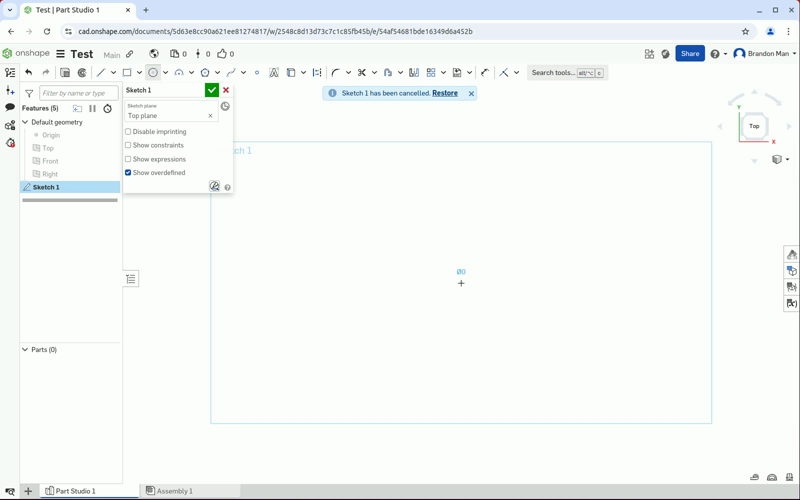
mouse_move(574, 282)
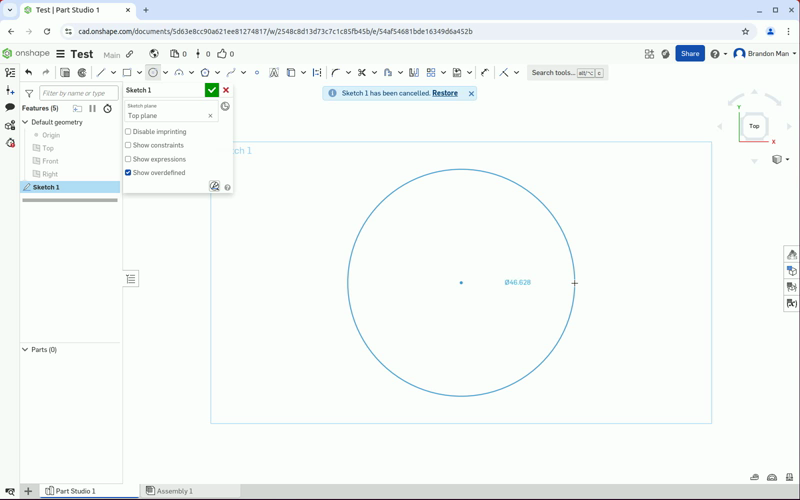
click(574, 282)
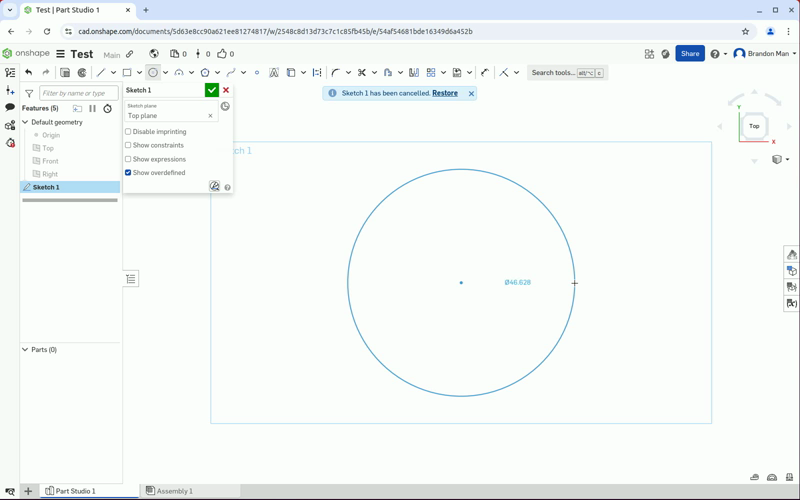
key(esc)
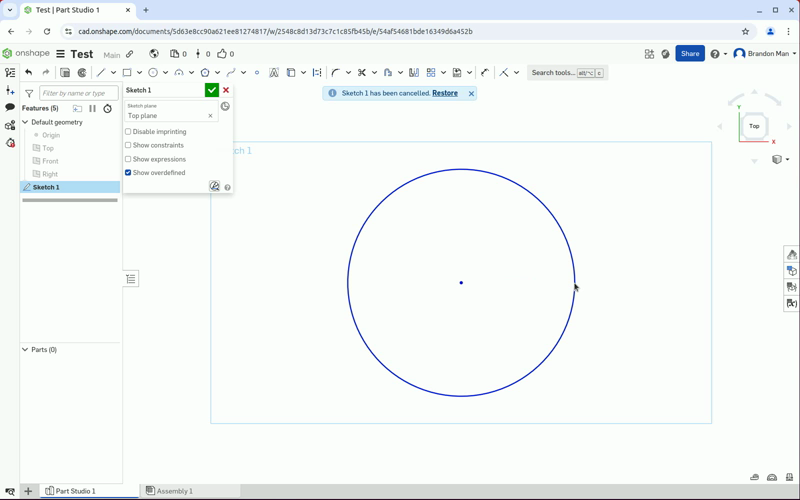
key(c)
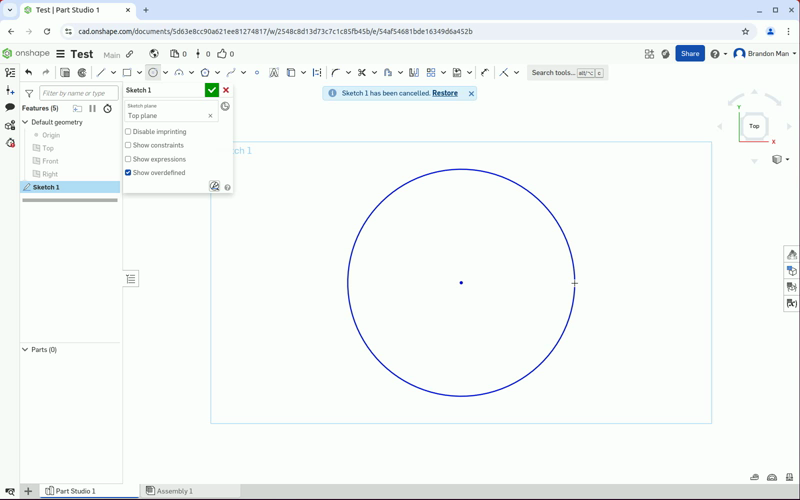
key_down(shift)
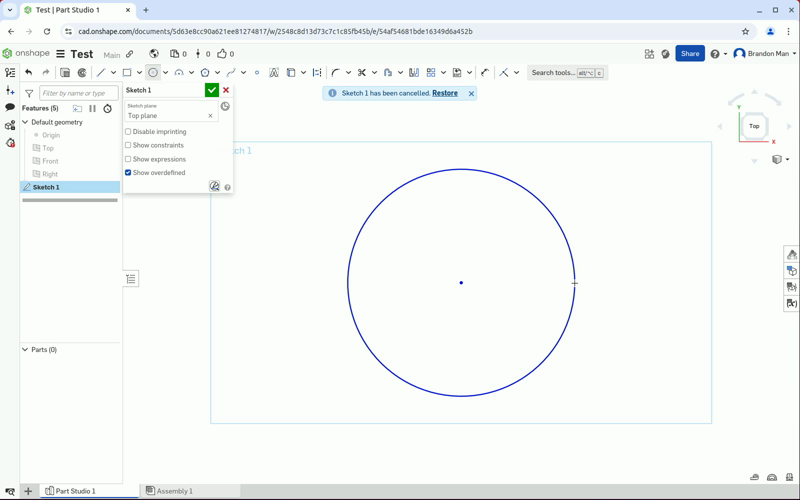
mouse_move(461, 282)
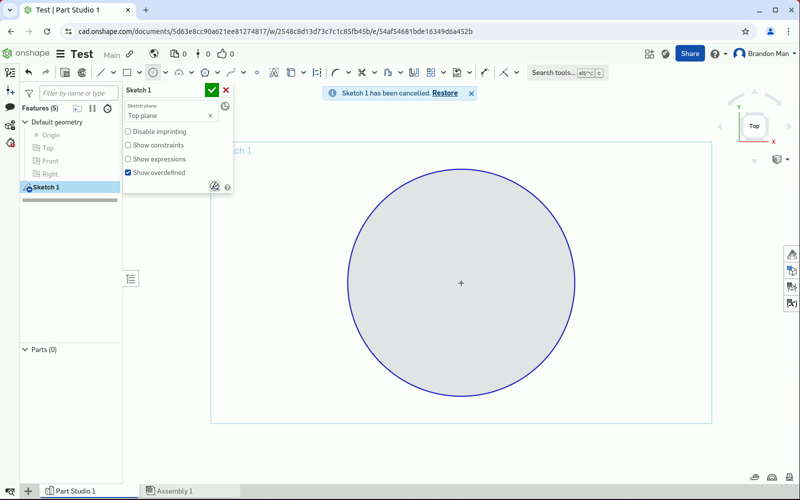
click(461, 282)
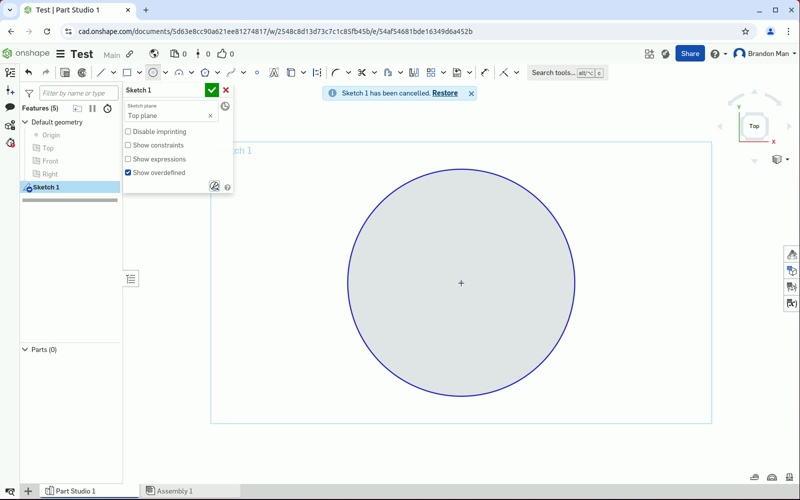
key_up(shift)
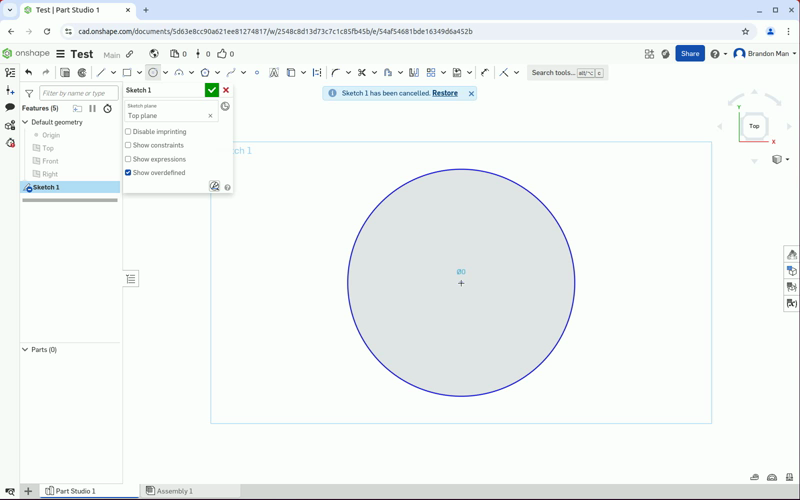
mouse_move(522, 282)
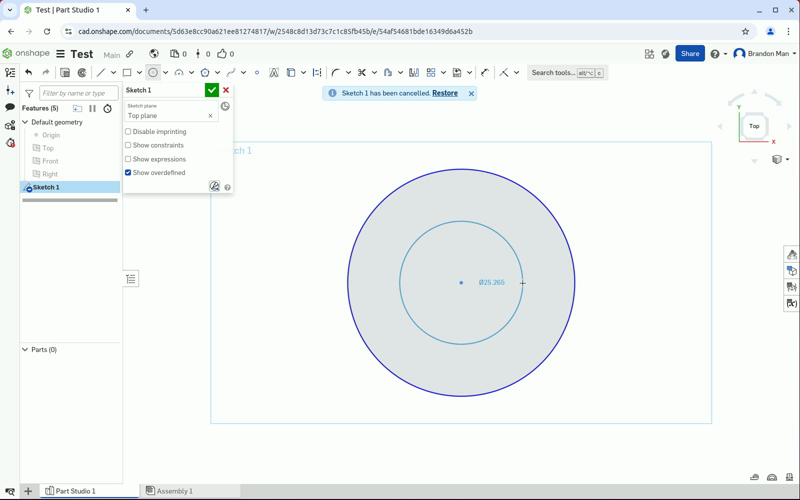
click(522, 282)
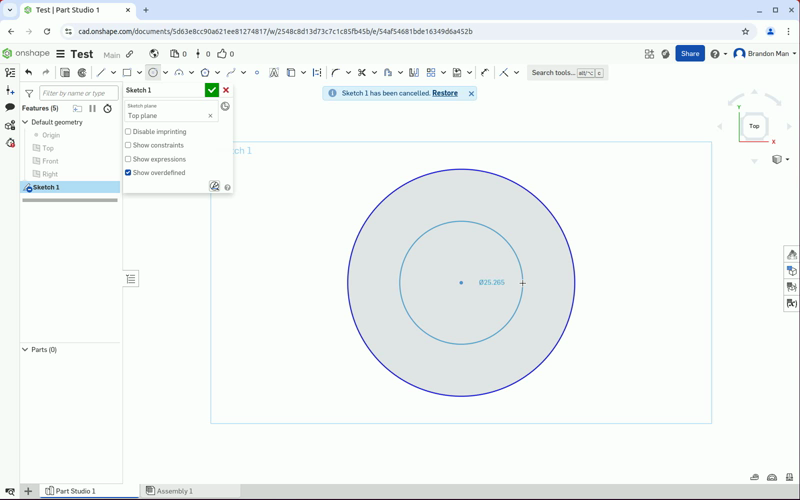
key(esc)
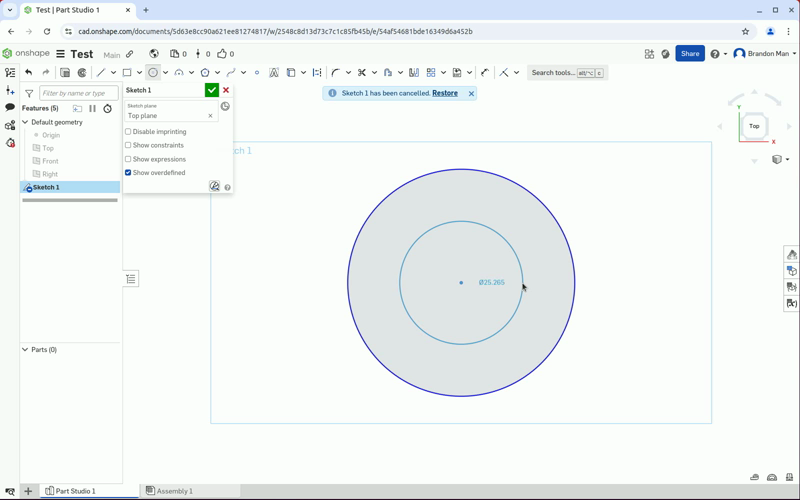
mouse_move(438, 362)
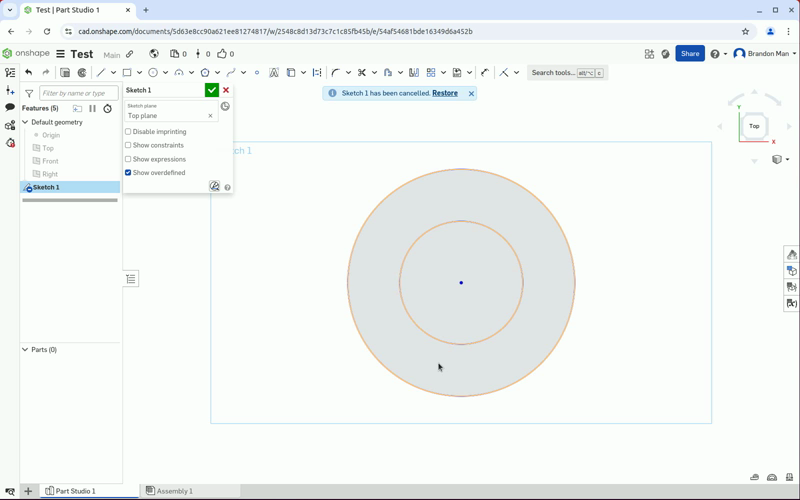
click(438, 362)
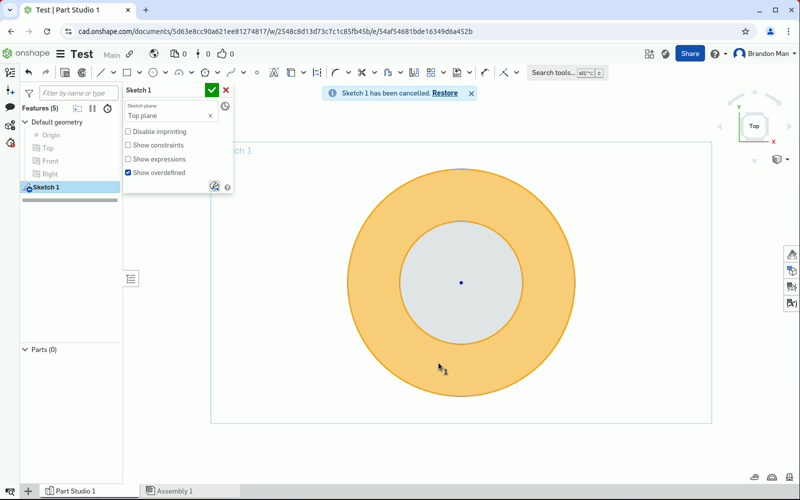
mouse_move(73, 352)
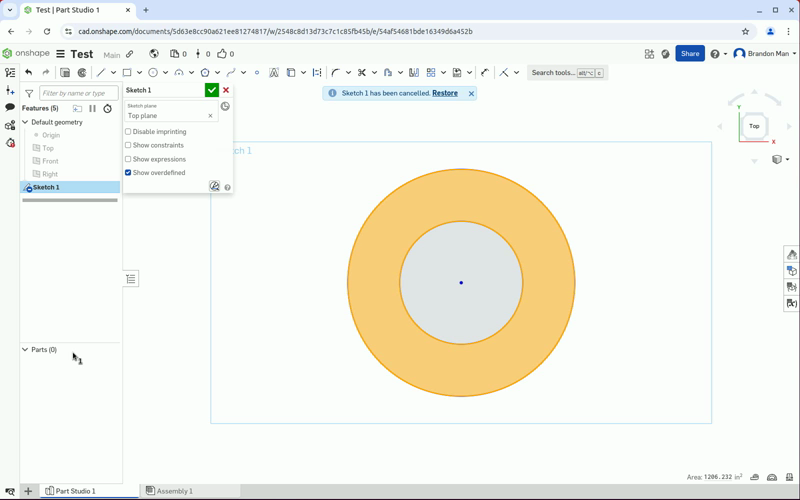
key(shift+y)
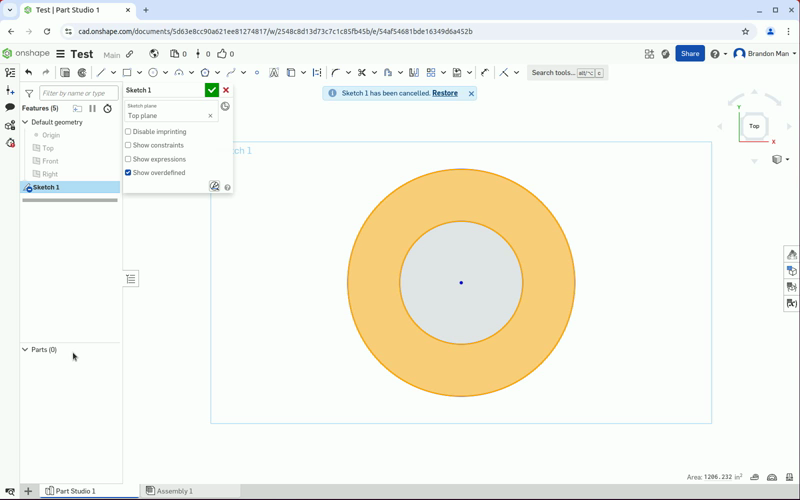
key(shift+e)
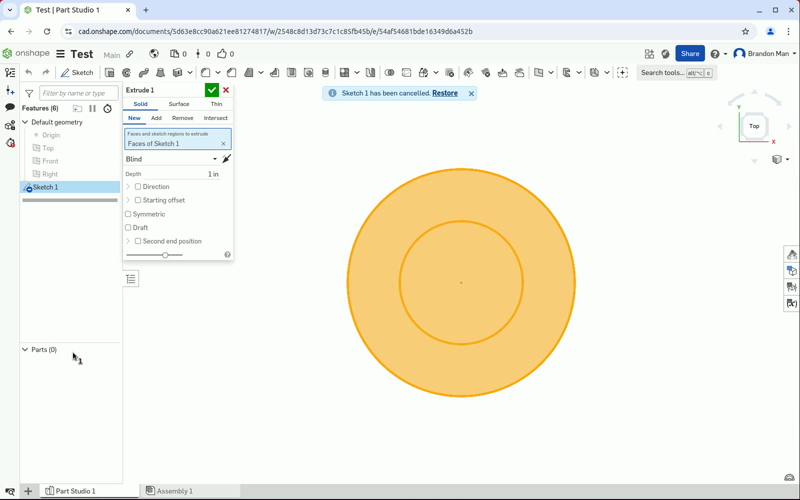
mouse_move(143, 106)
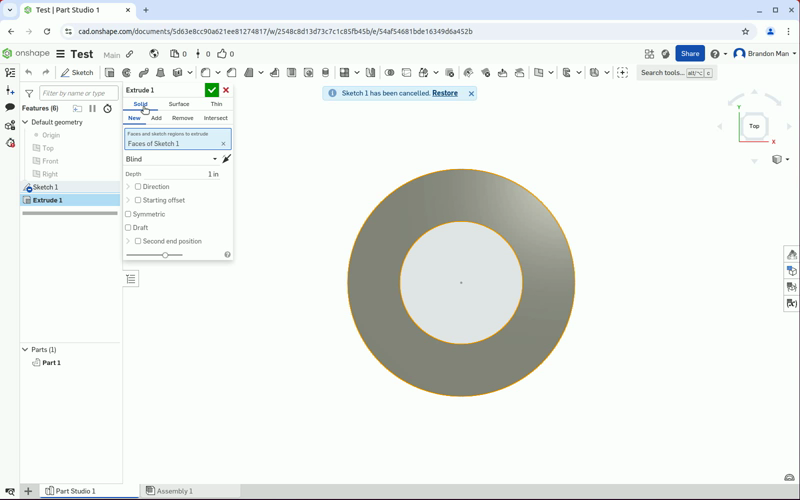
click(143, 106)
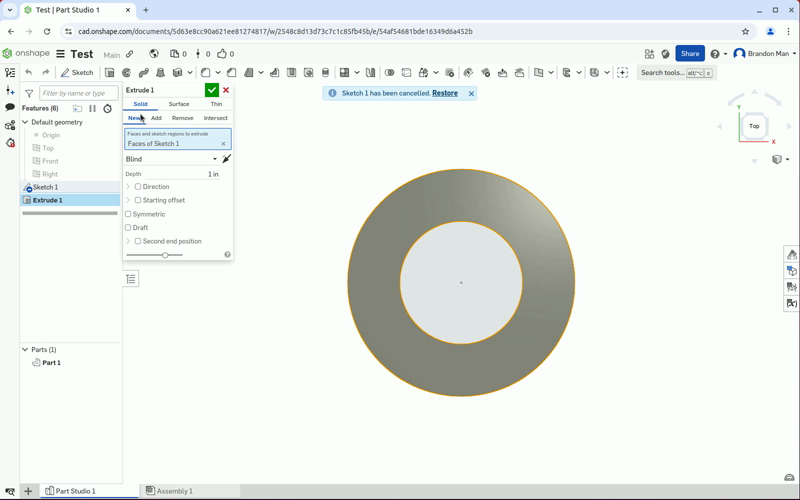
mouse_move(137, 120)
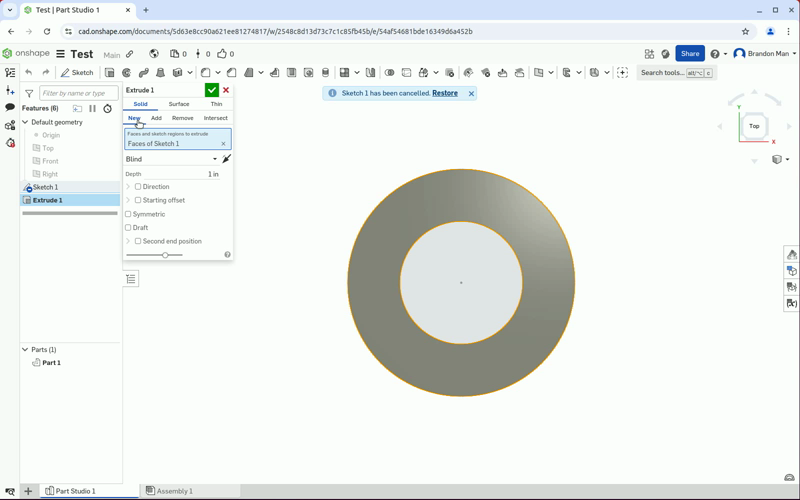
click(137, 120)
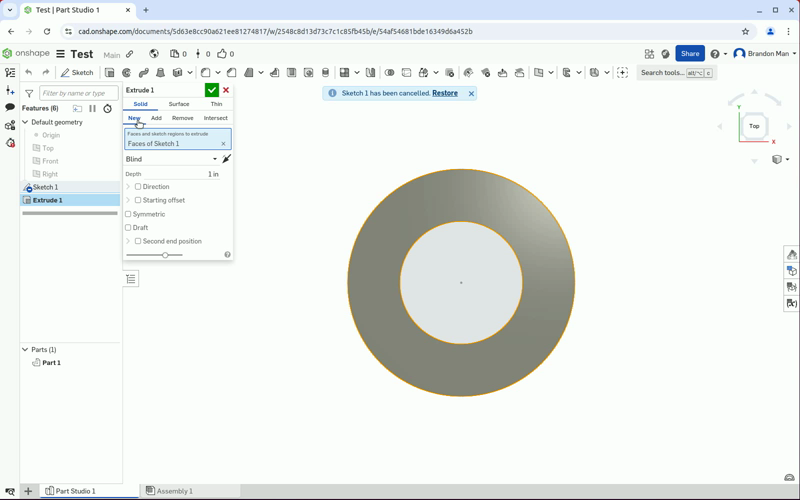
key(tab, 4)
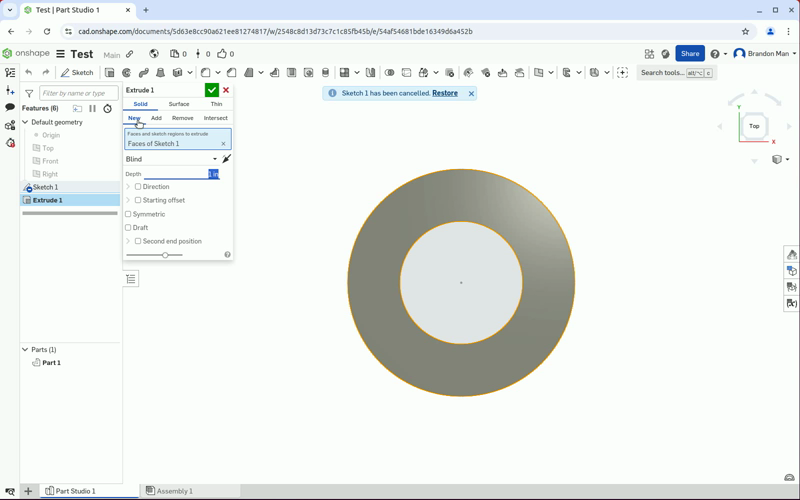
text(5.777)
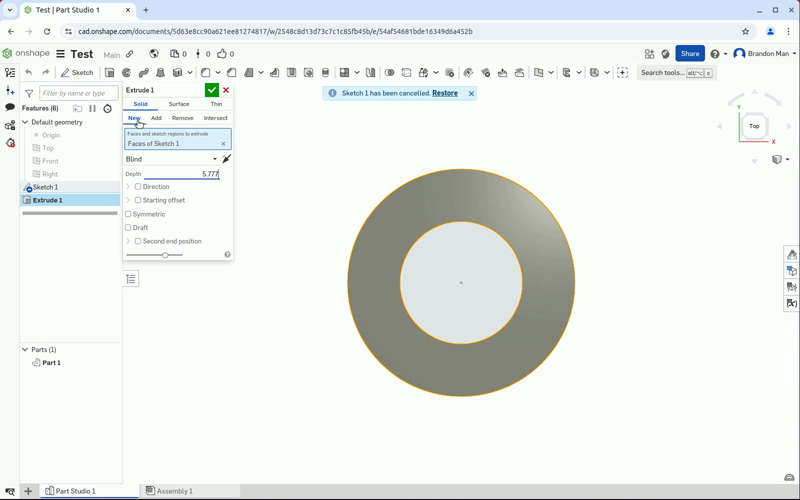
key(enter)
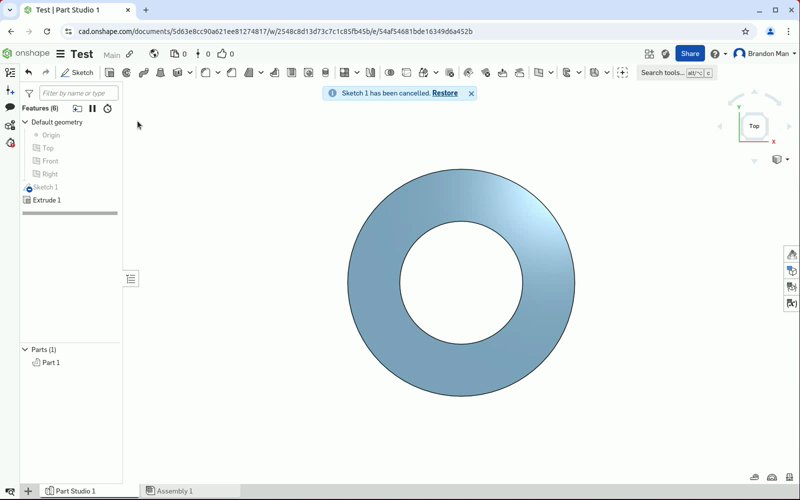
key(shift+h)
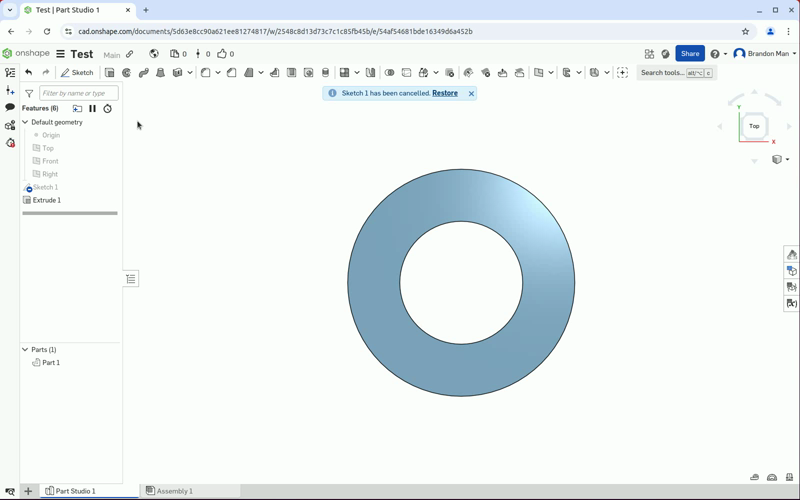
key(shift+h)
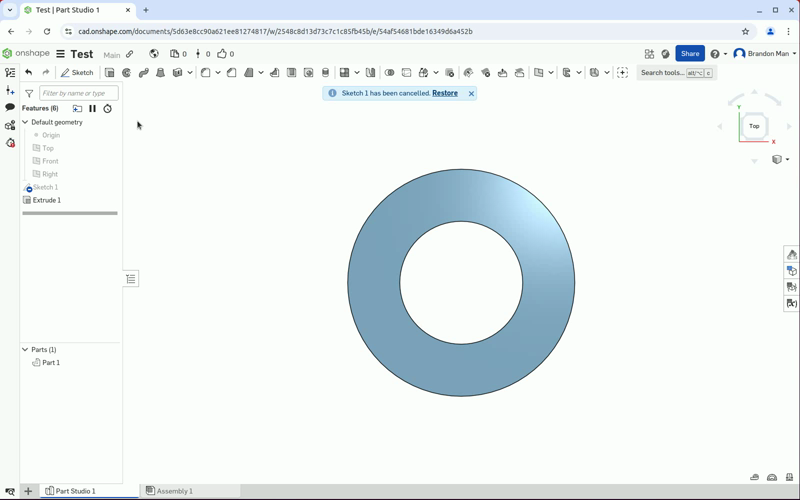
mouse_move(73, 189)
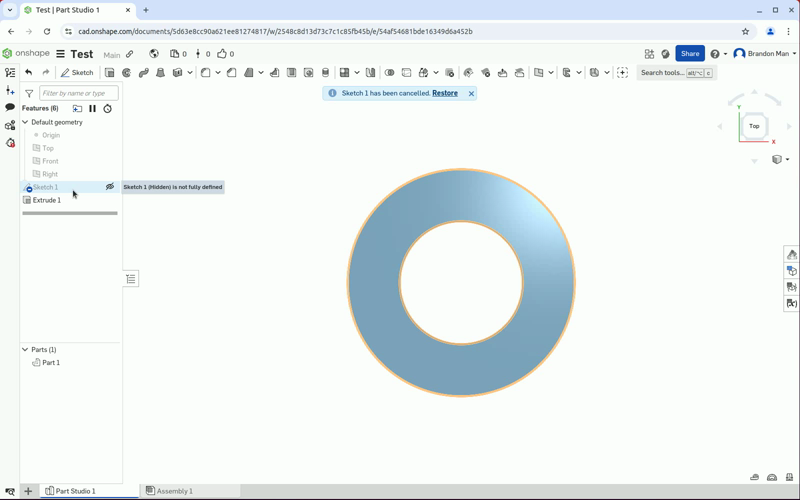
click(73, 189)
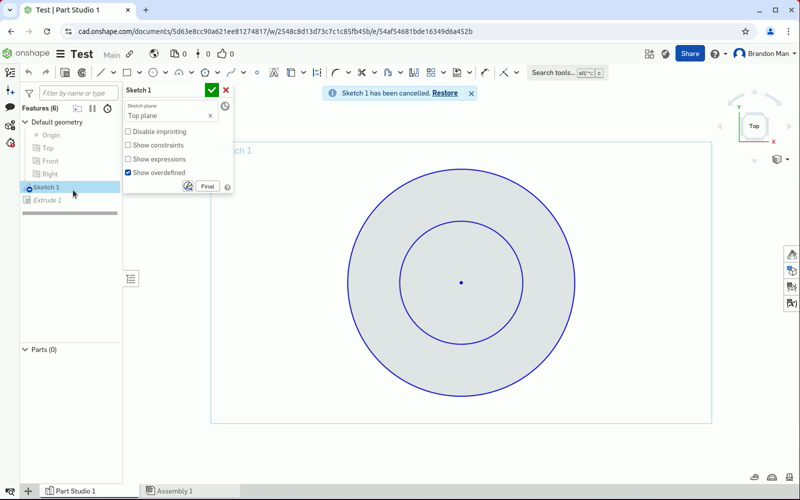
mouse_move(229, 92)
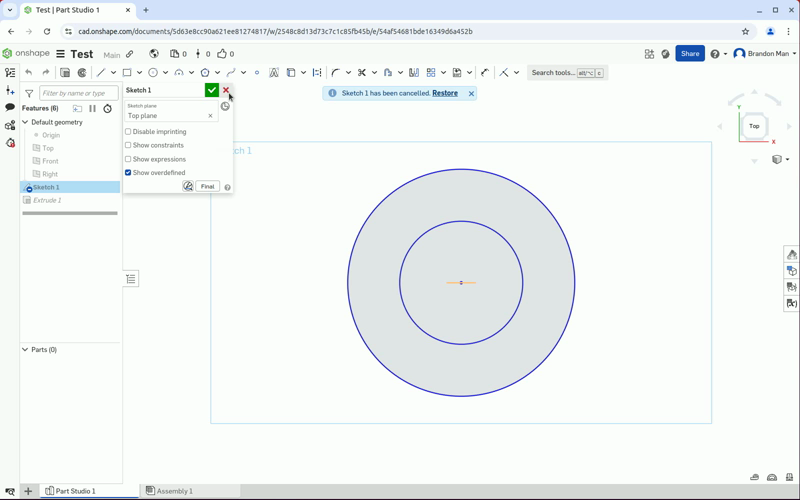
click(229, 92)
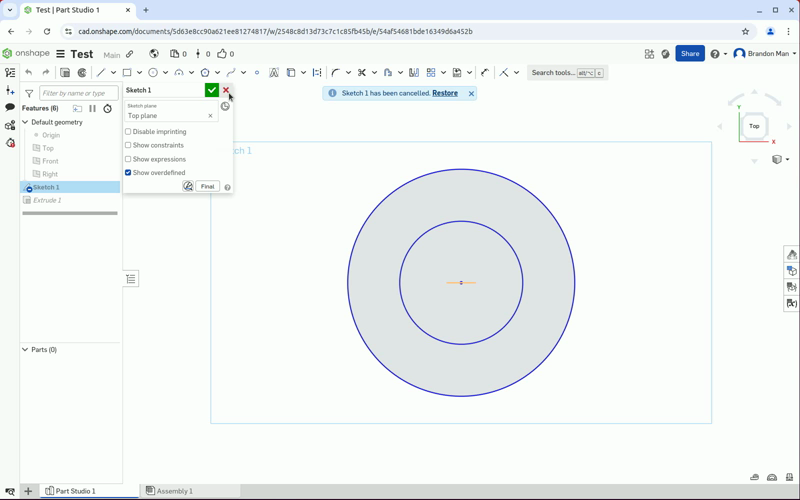
key(shift+s)
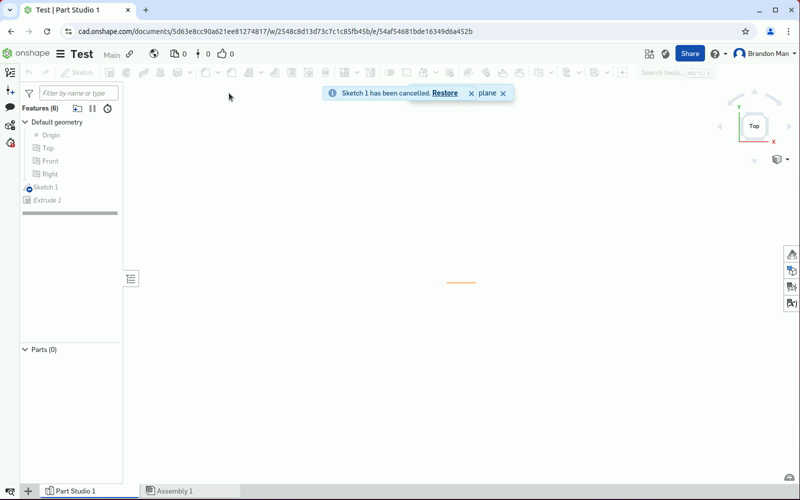
mouse_move(73, 150)
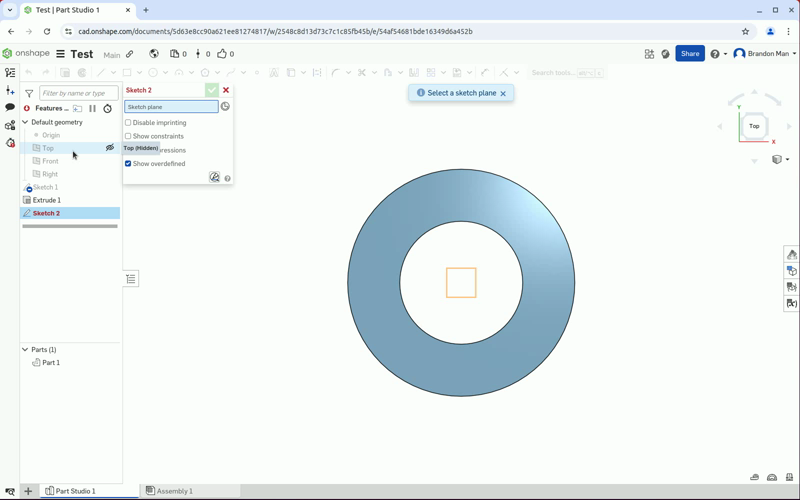
click(73, 150)
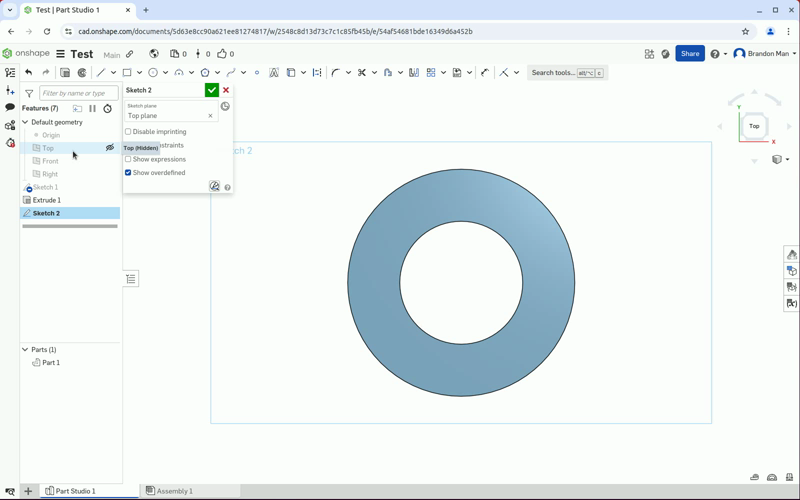
mouse_move(73, 352)
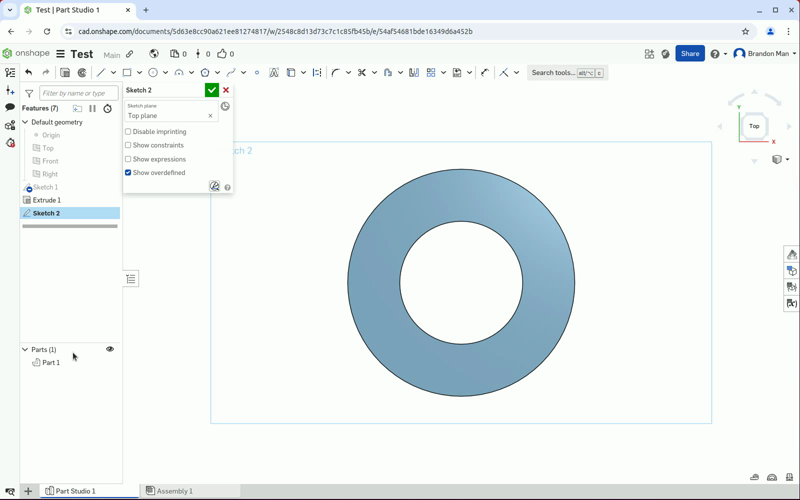
key(y)
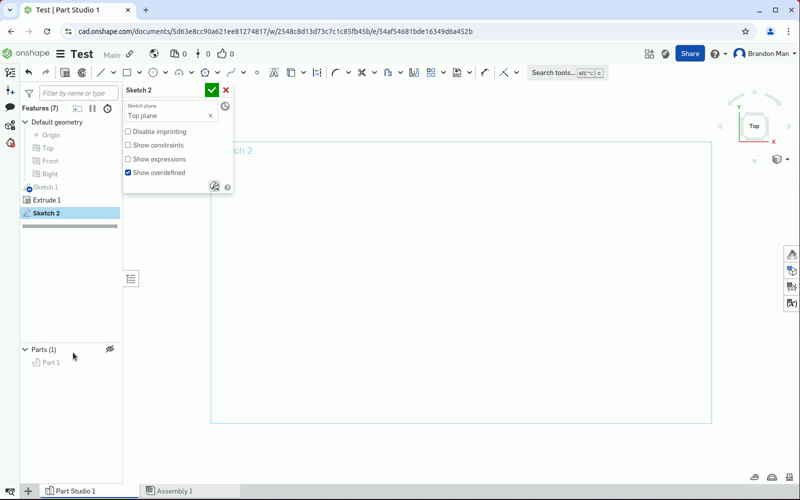
key(c)
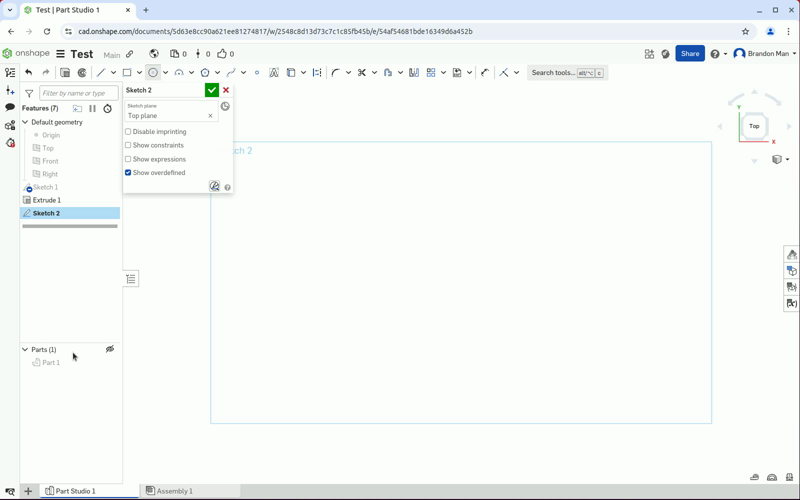
key_down(shift)
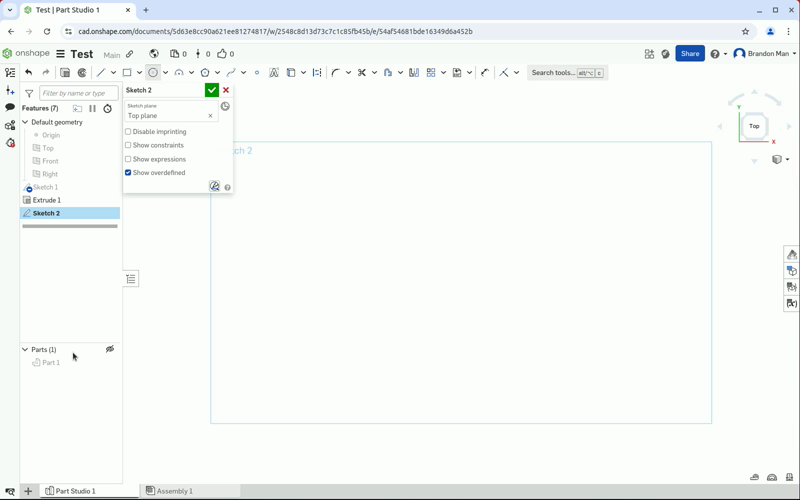
mouse_move(461, 282)
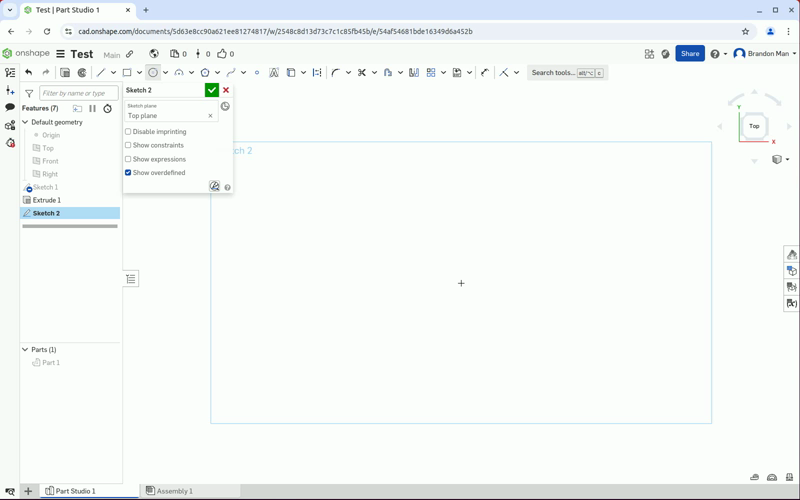
click(461, 282)
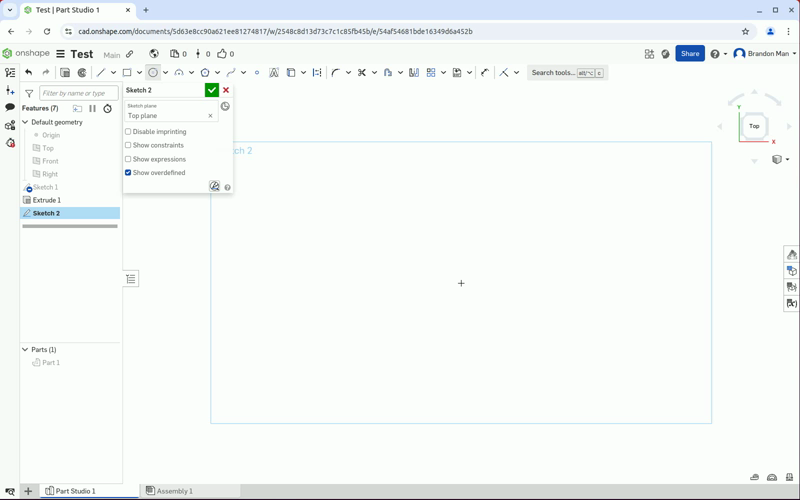
key_up(shift)
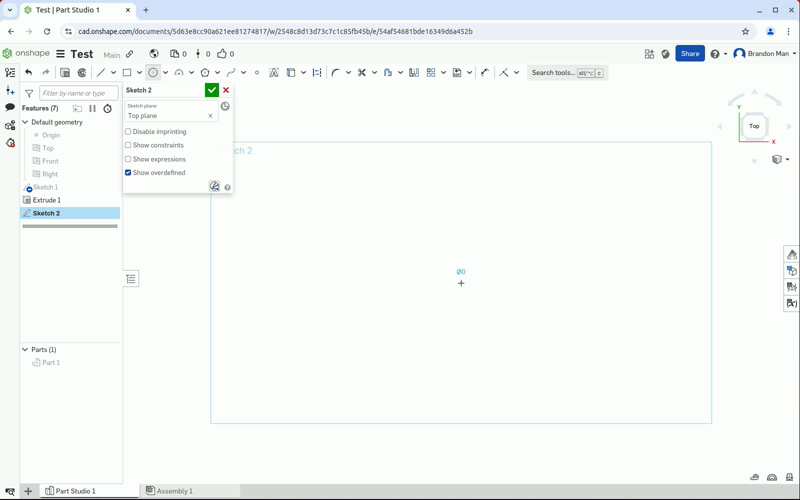
mouse_move(522, 282)
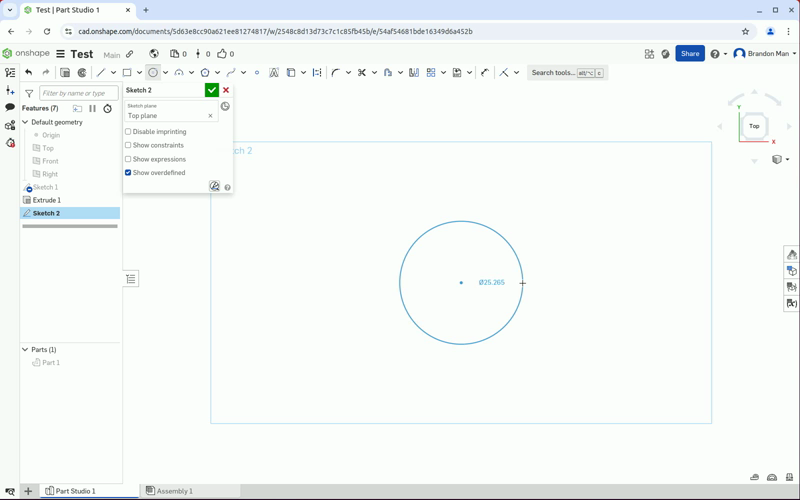
click(522, 282)
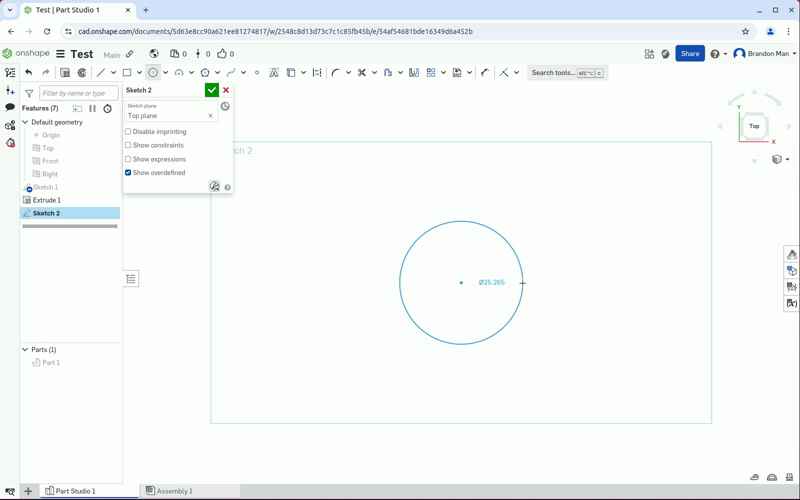
key(esc)
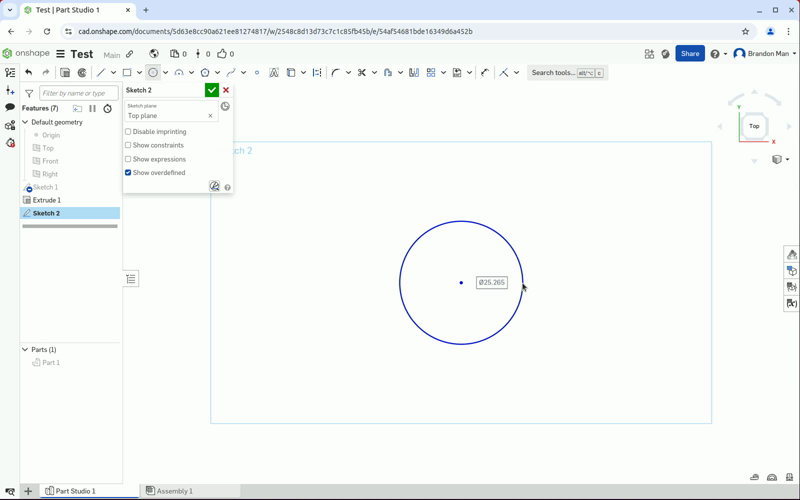
key(c)
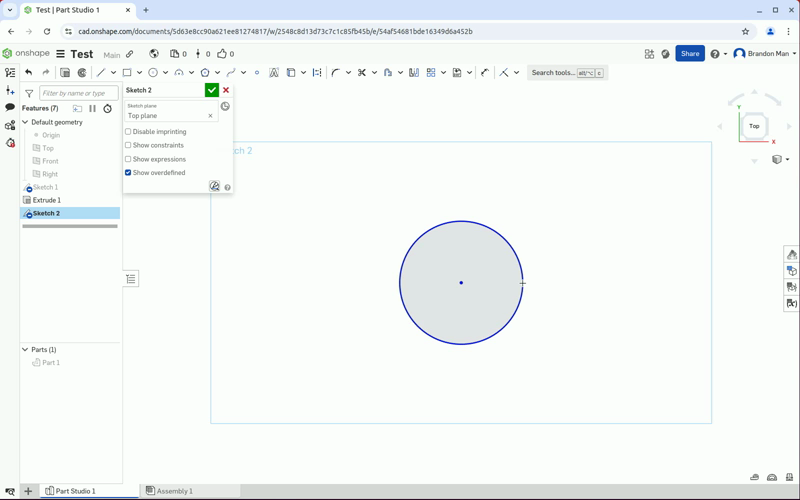
key_down(shift)
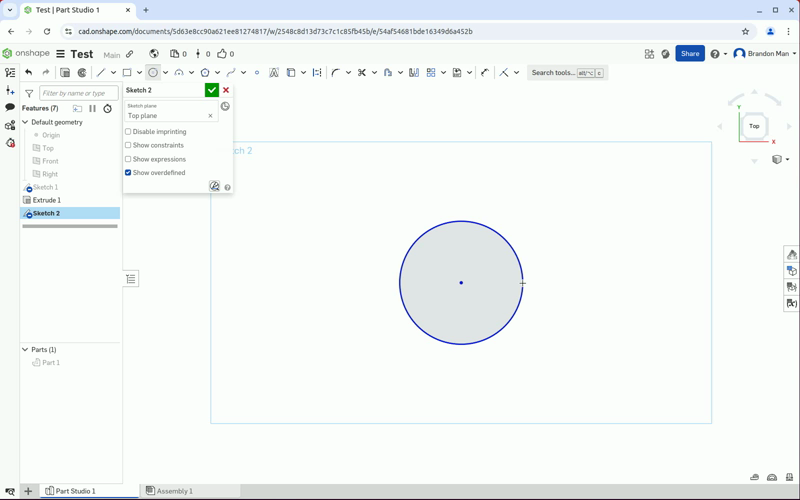
mouse_move(461, 282)
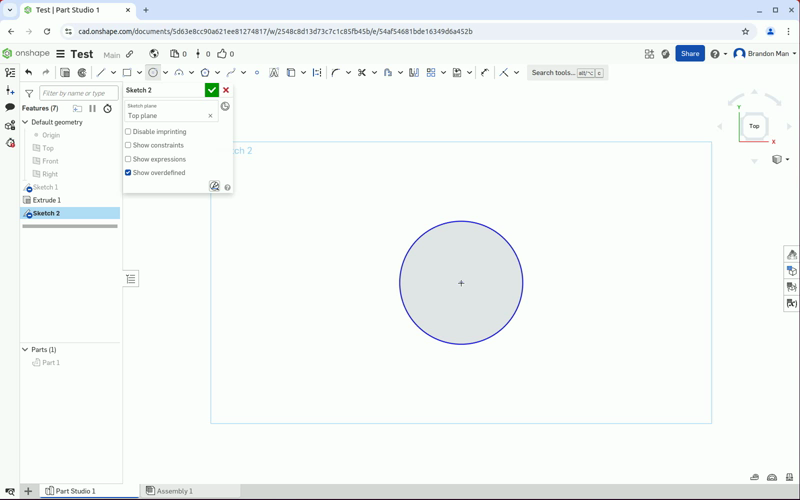
click(461, 282)
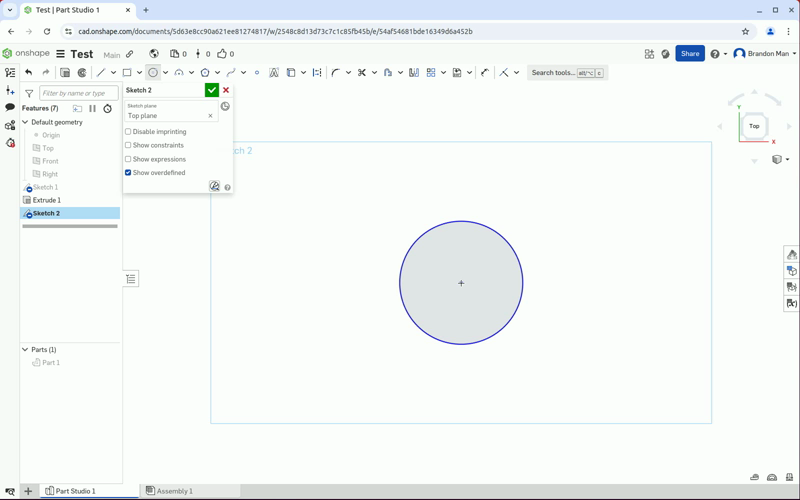
key_up(shift)
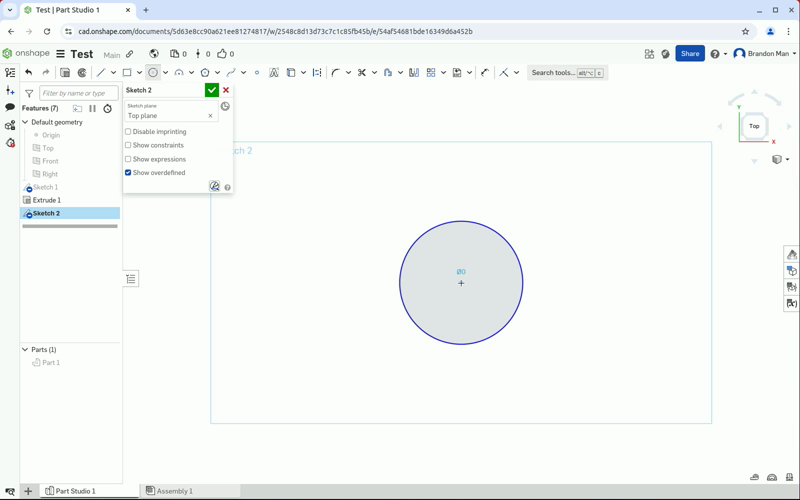
mouse_move(501, 282)
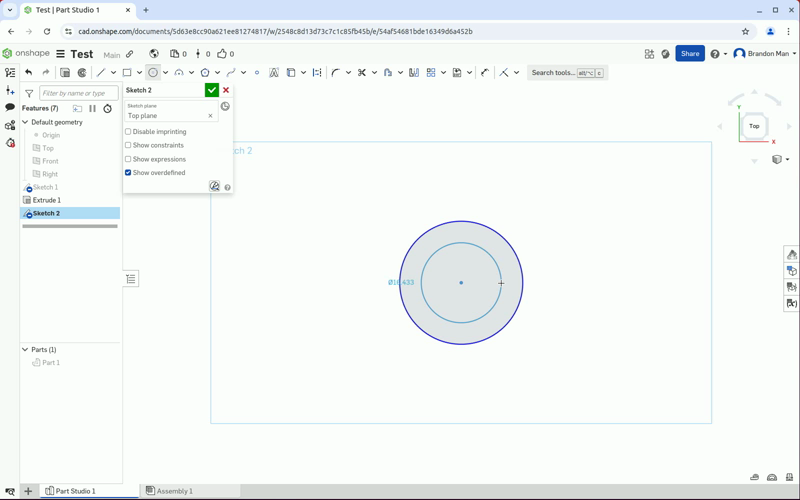
click(501, 282)
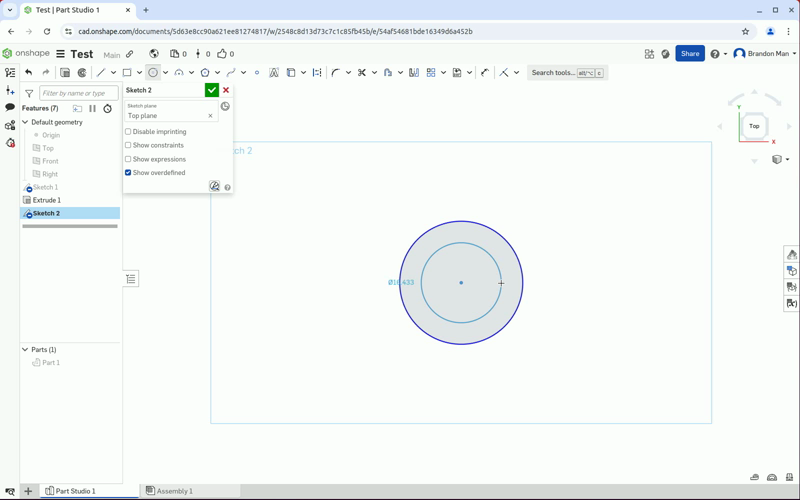
key(esc)
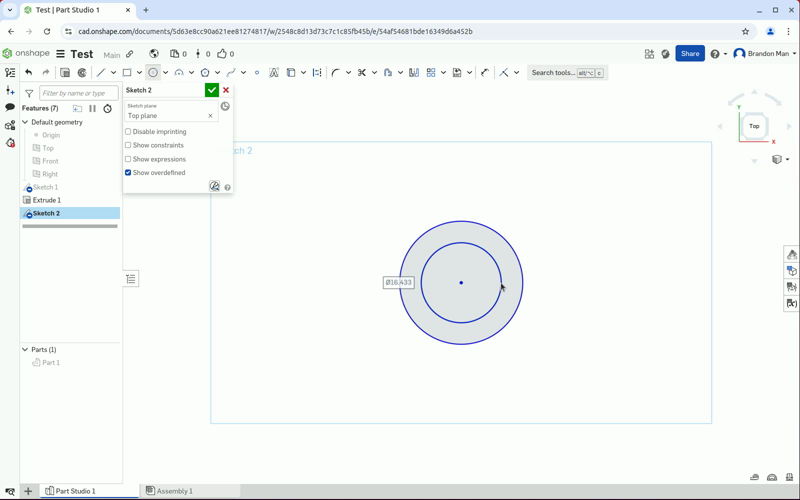
mouse_move(427, 321)
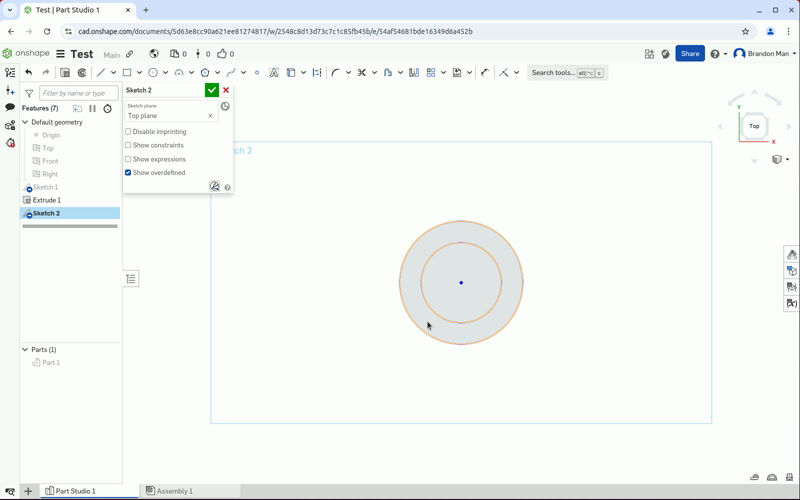
click(427, 321)
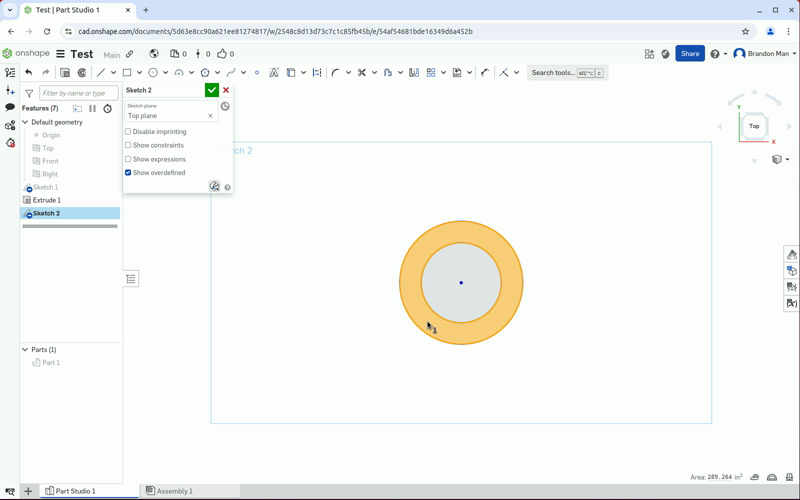
mouse_move(73, 352)
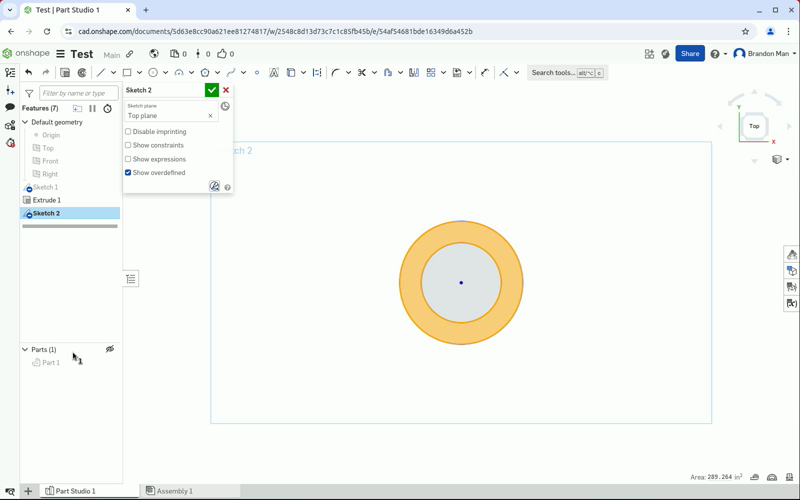
key(shift+y)
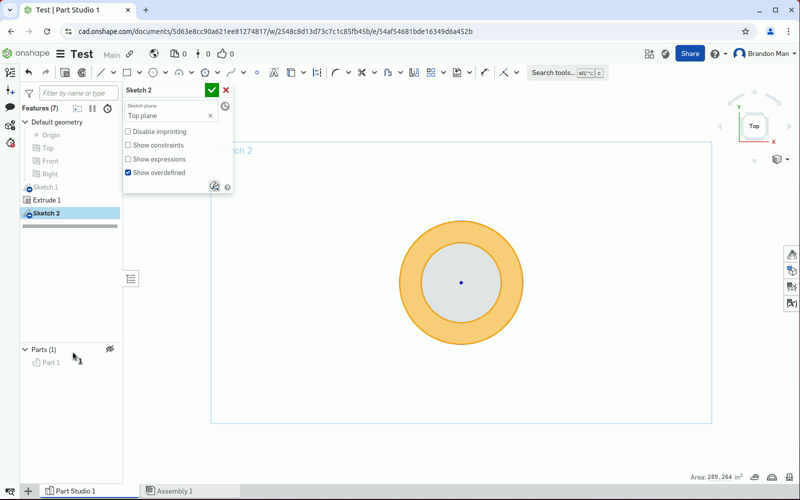
key(shift+e)
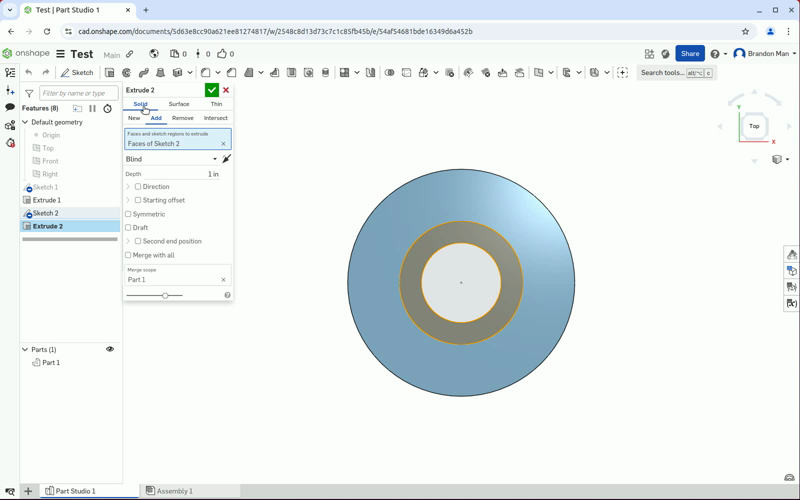
mouse_move(143, 106)
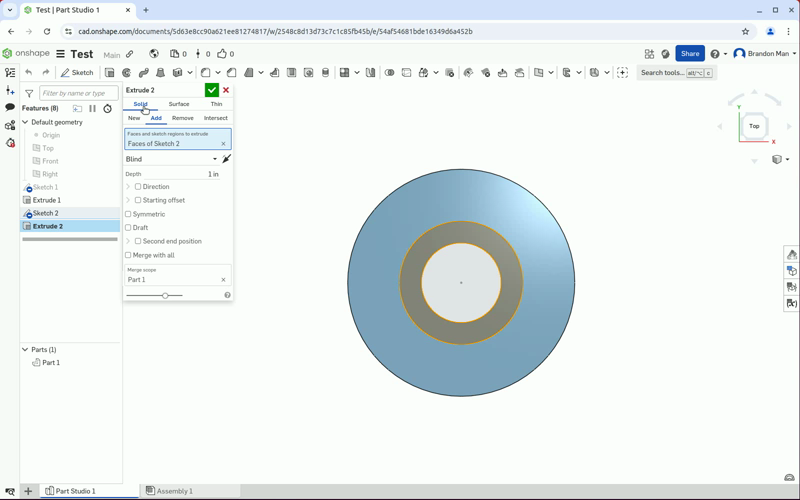
click(143, 106)
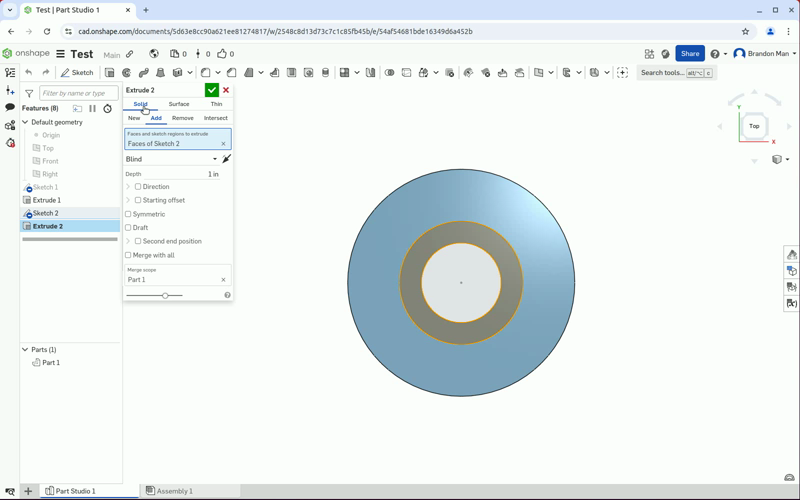
mouse_move(137, 120)
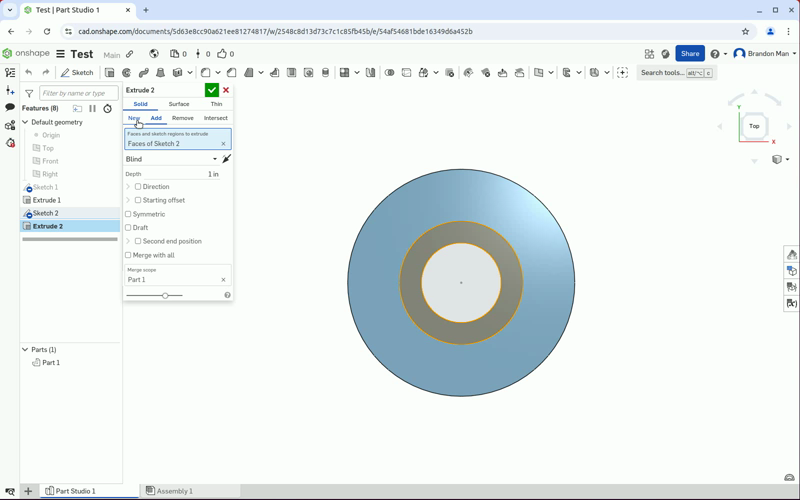
click(137, 120)
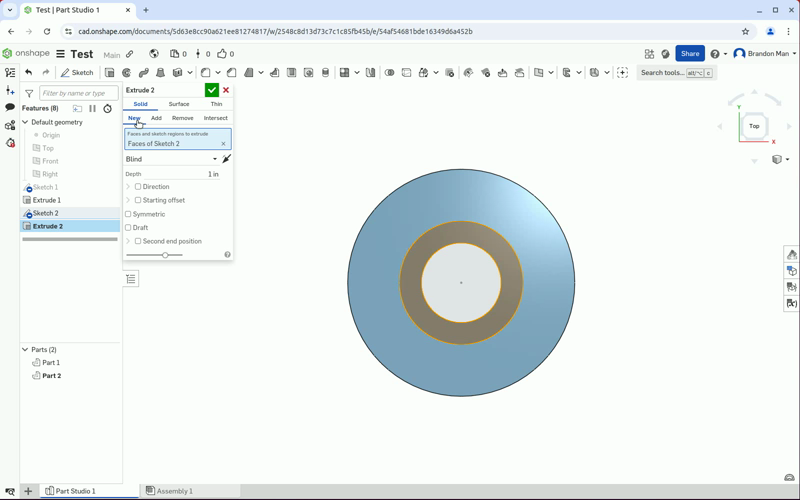
key(tab, 4)
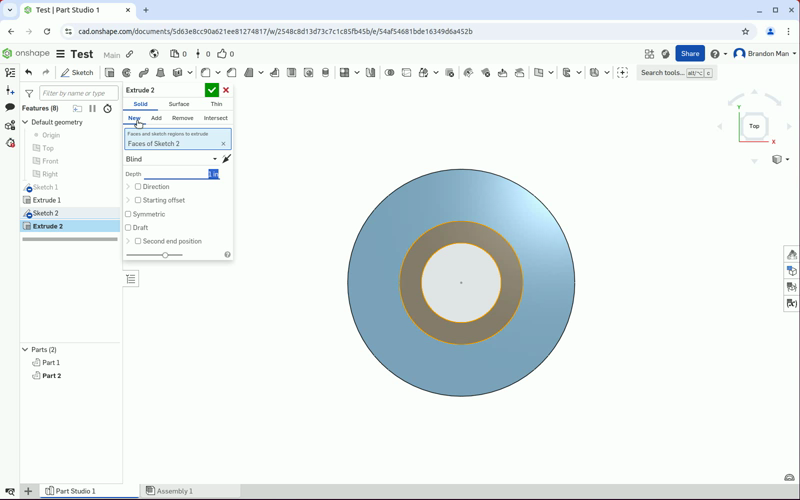
text(10.11)
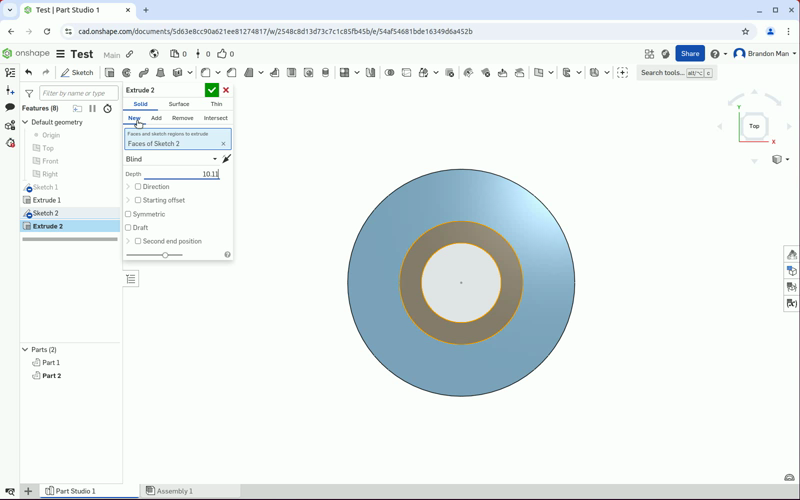
key(enter)
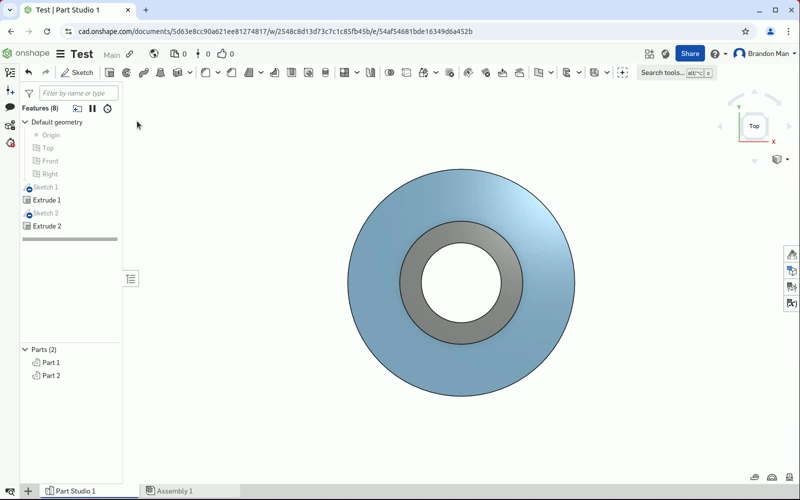
key(shift+h)
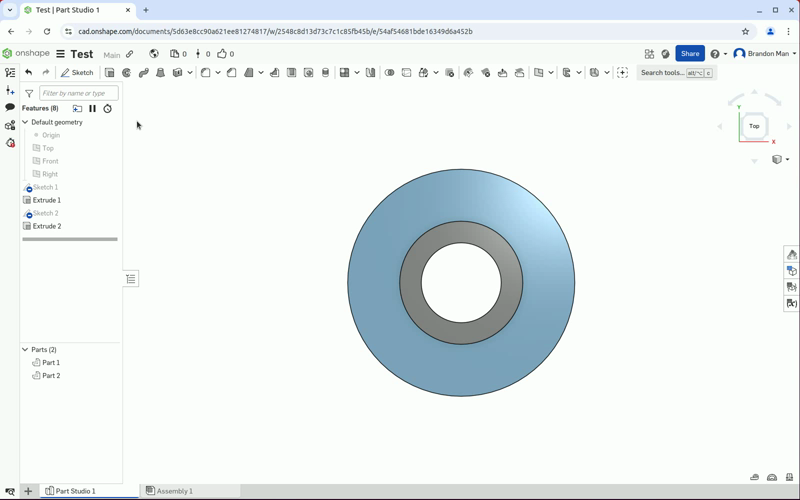
key(shift+h)
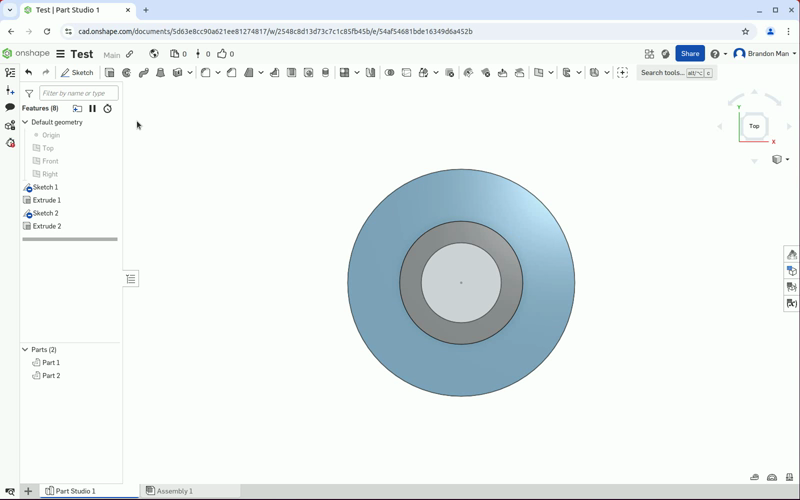
key(shift+7)
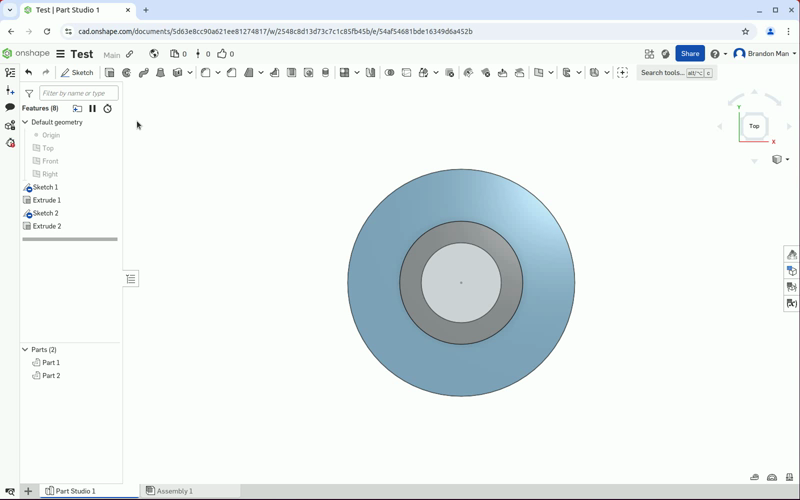
key(up, 3)
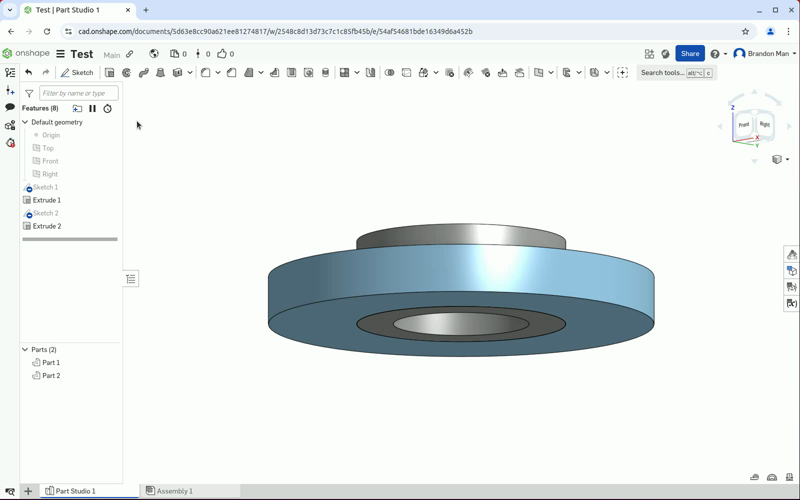
key(left, 3)
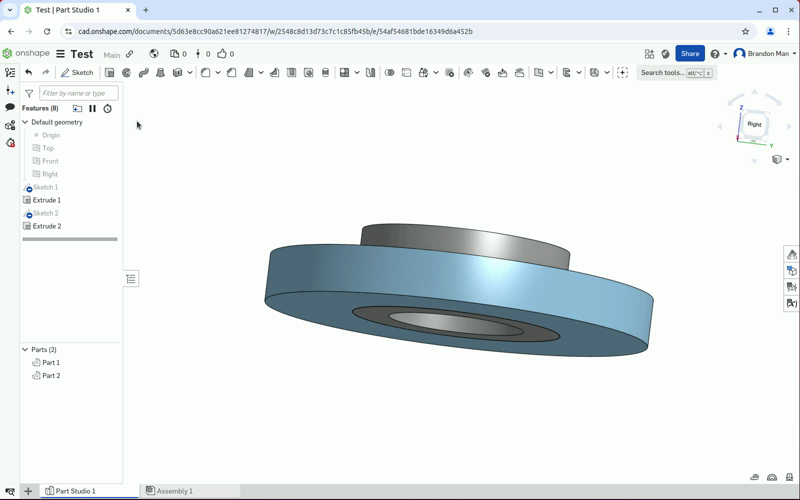
key(right, 3)
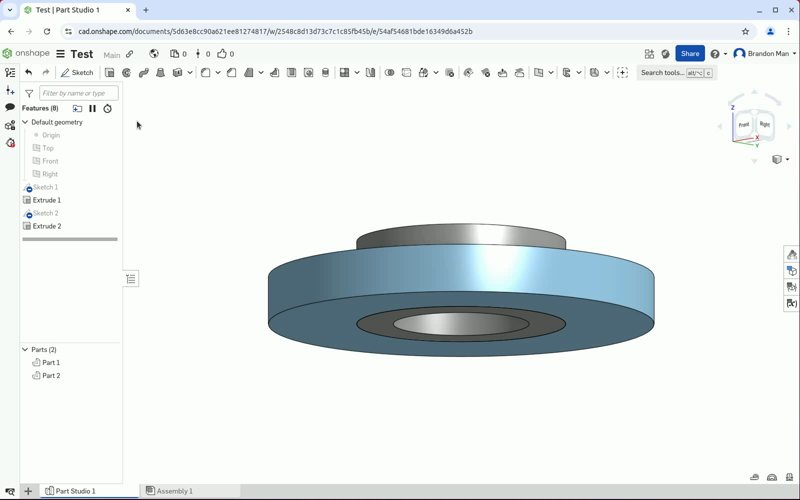
key(down, 3)
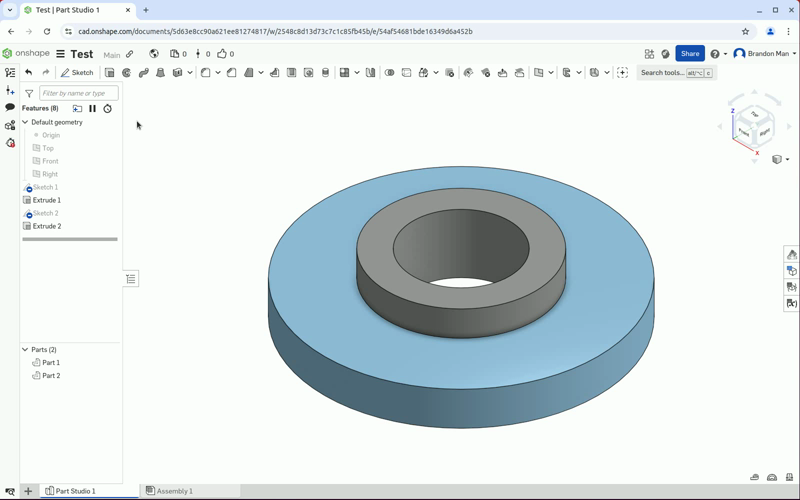
mouse_move(73, 189)
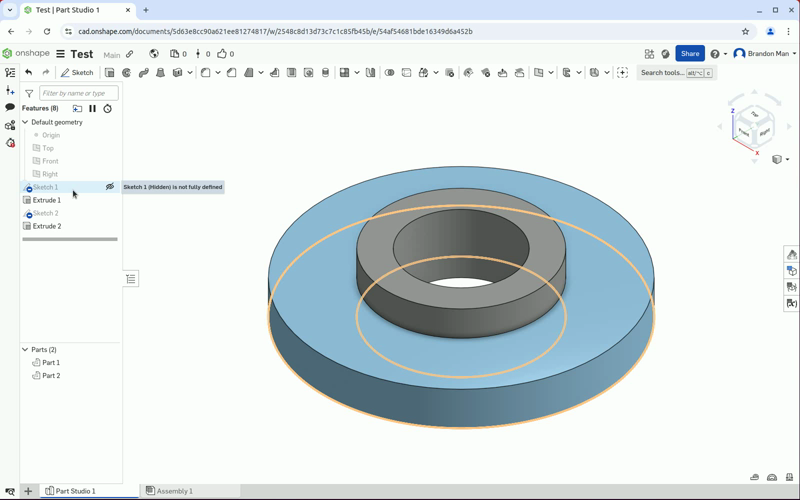
click(73, 189)